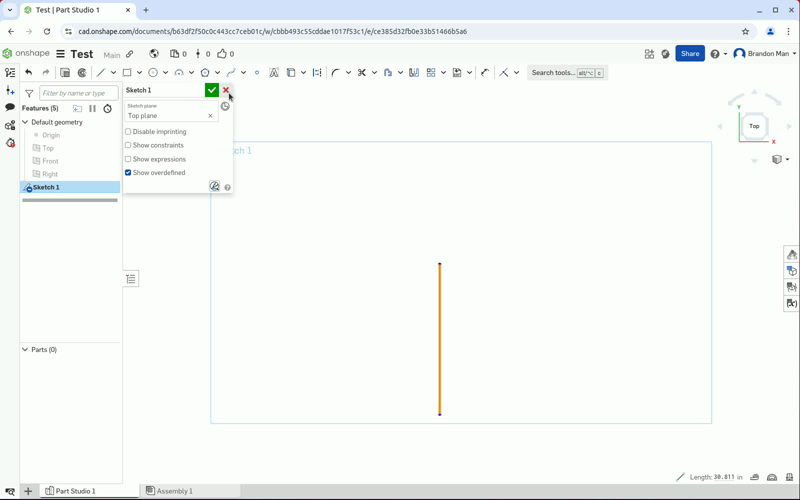
key(shift+h)
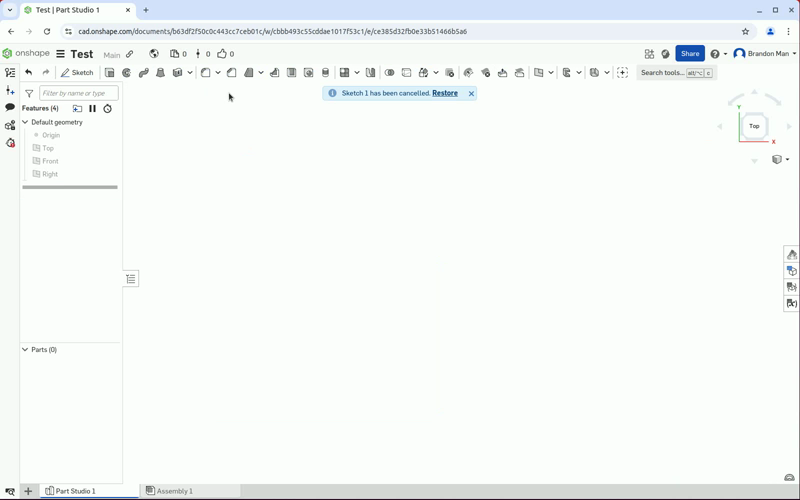
key(shift+s)
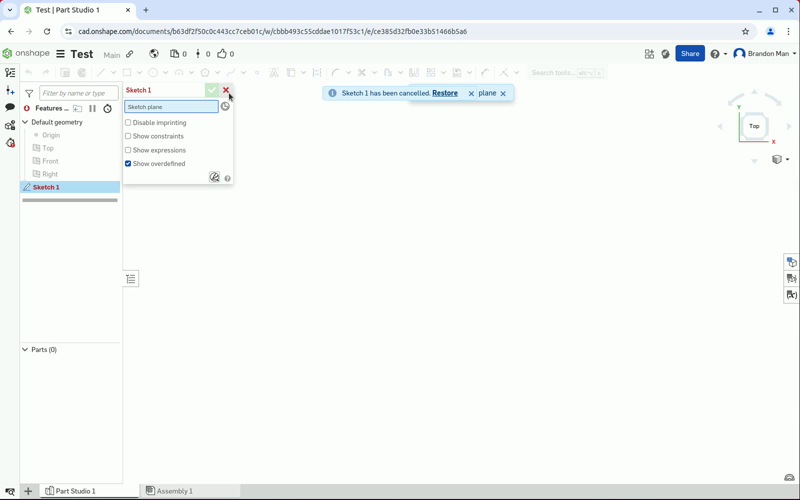
mouse_move(73, 150)
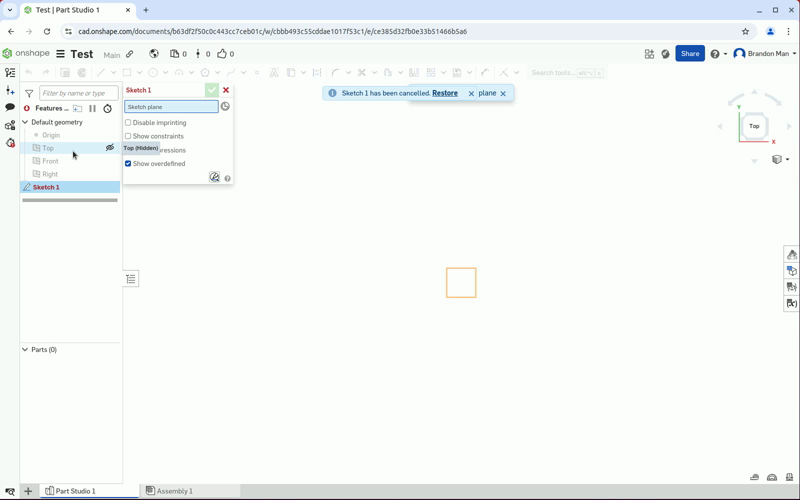
click(73, 150)
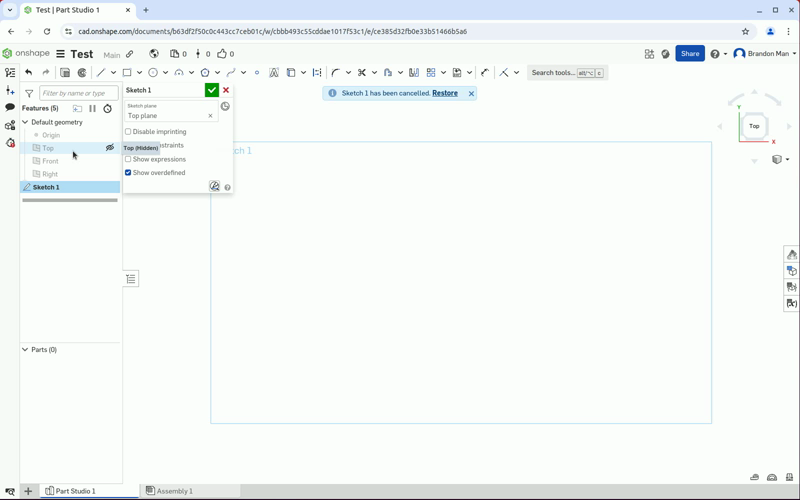
mouse_move(73, 352)
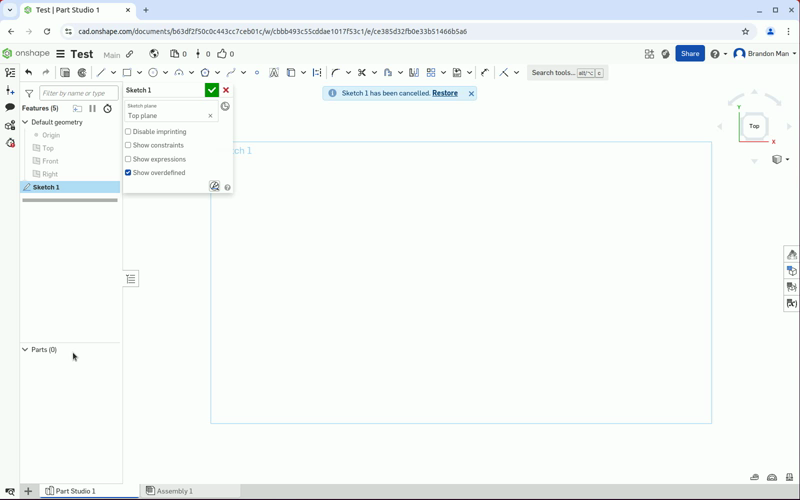
key(y)
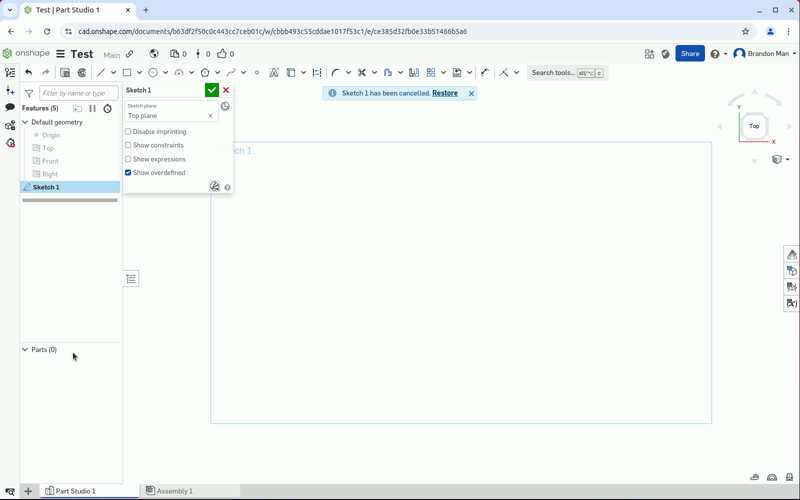
key(c)
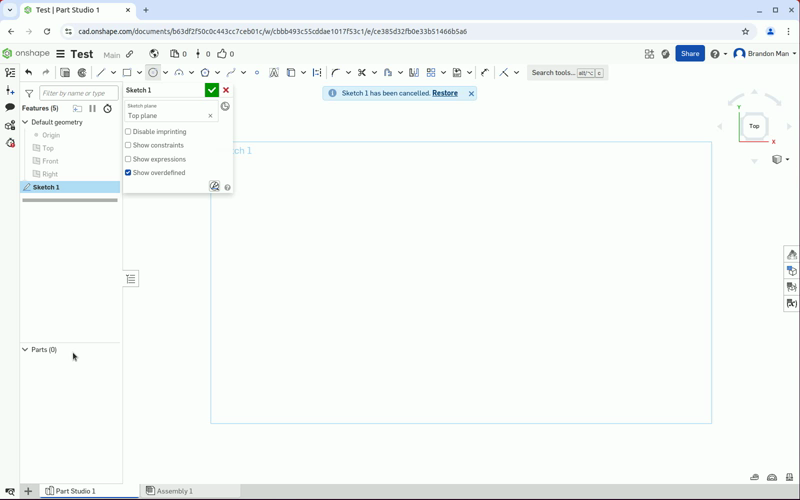
key_down(shift)
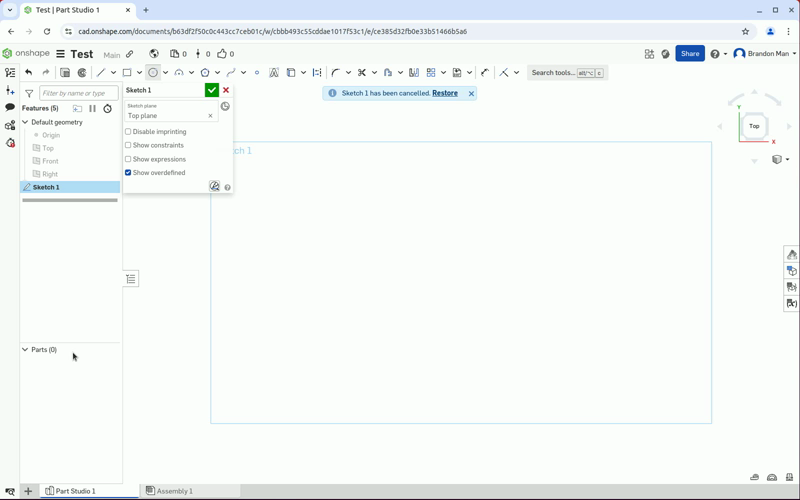
mouse_move(461, 282)
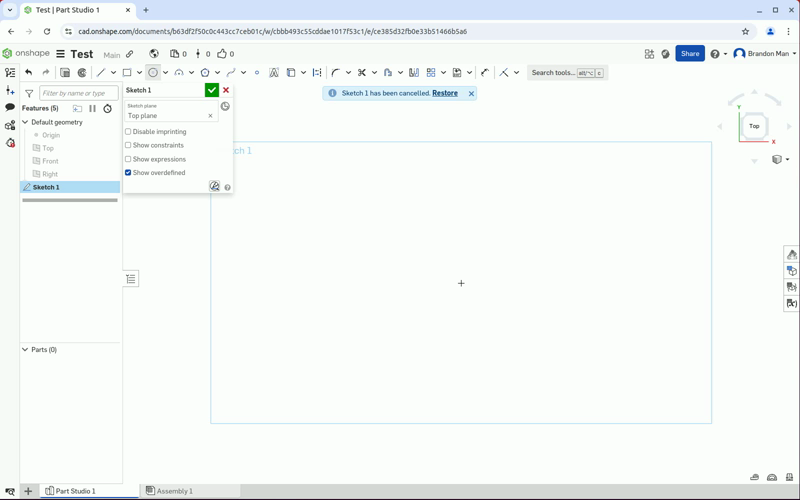
click(461, 282)
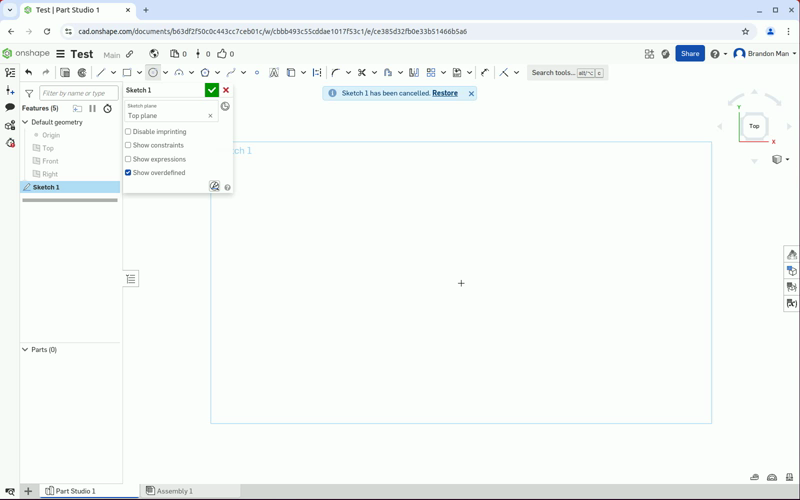
key_up(shift)
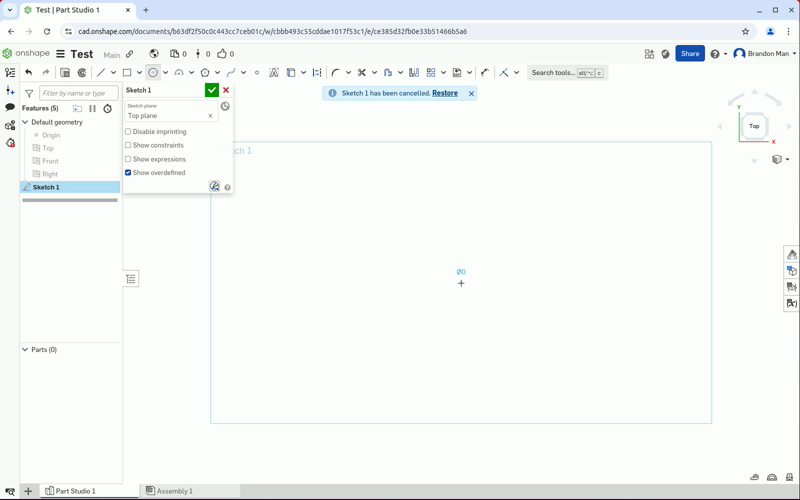
mouse_move(540, 282)
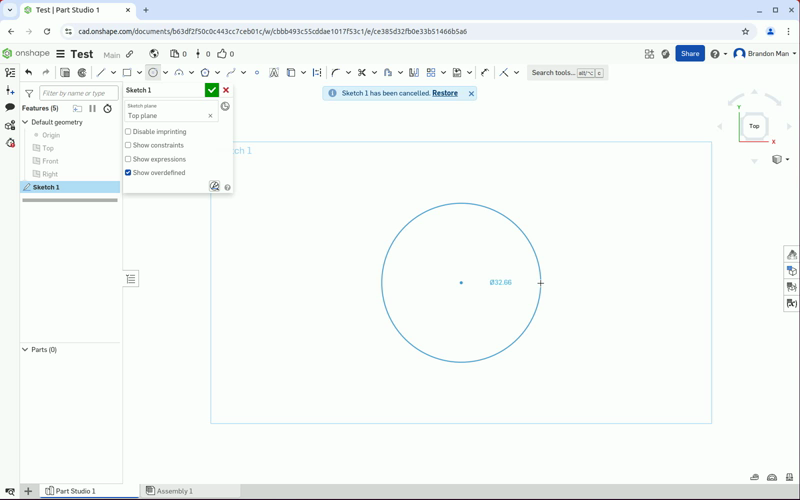
click(540, 282)
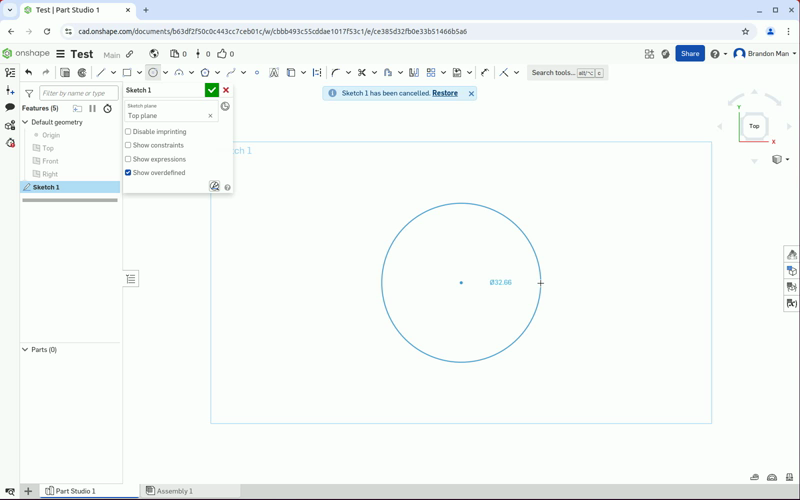
key(esc)
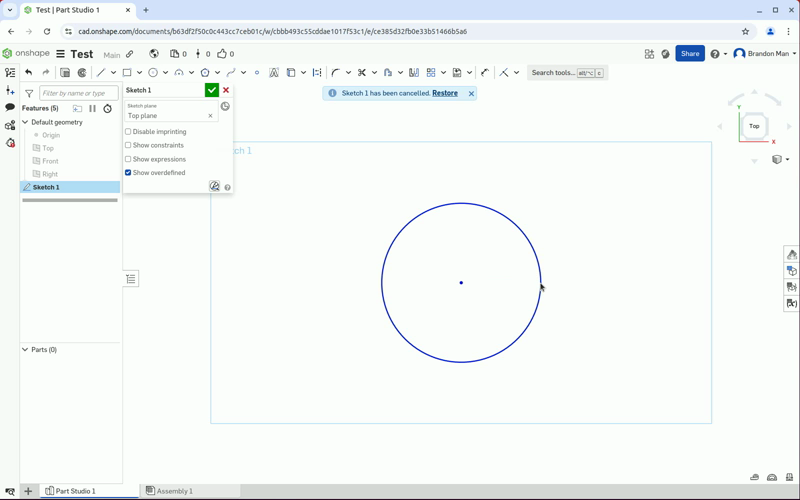
key(c)
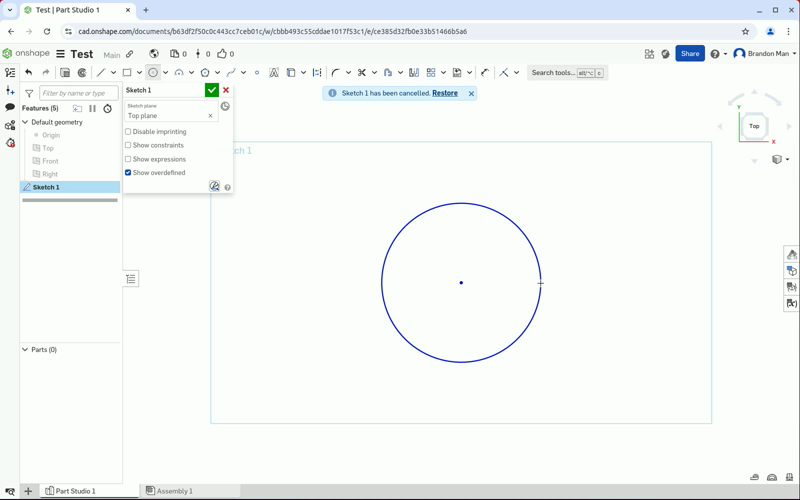
key_down(shift)
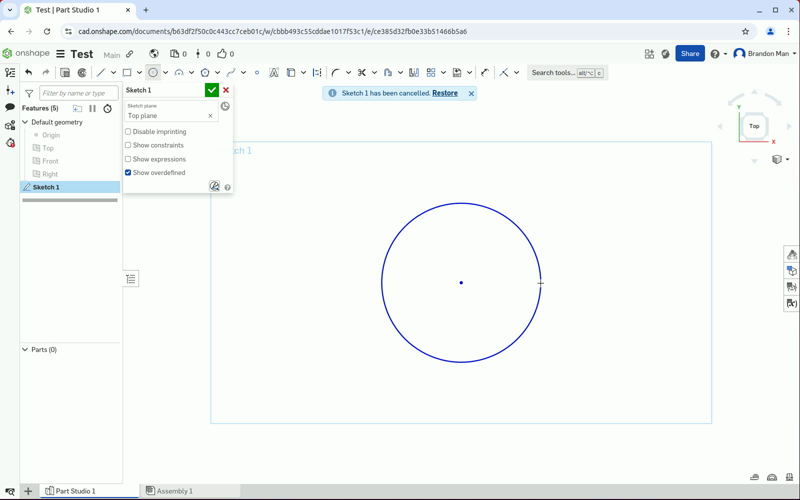
mouse_move(461, 282)
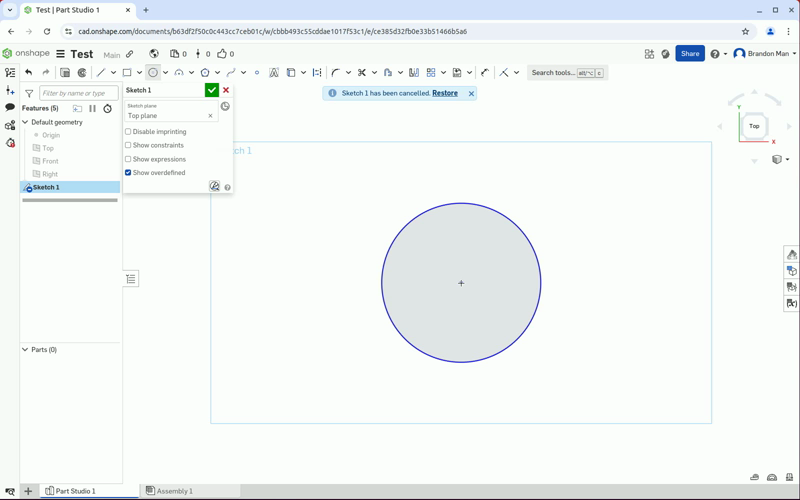
click(461, 282)
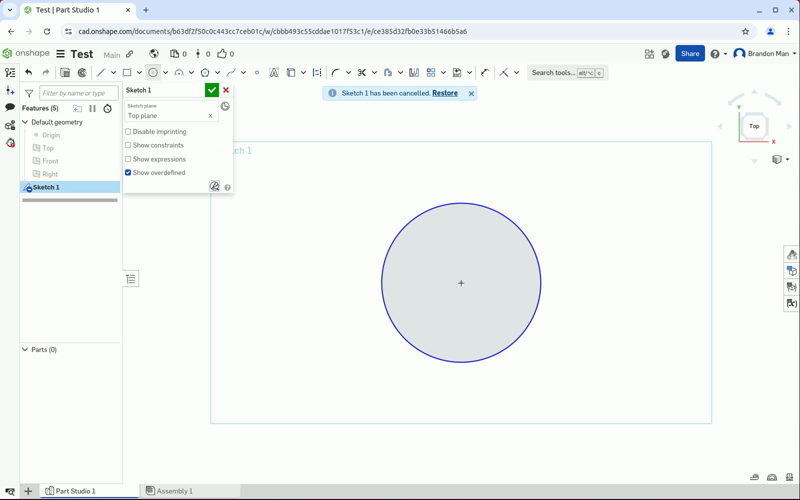
key_up(shift)
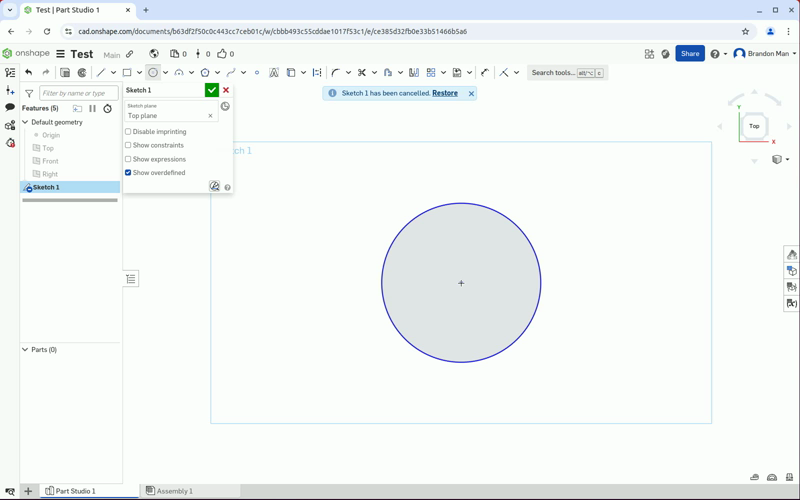
mouse_move(535, 282)
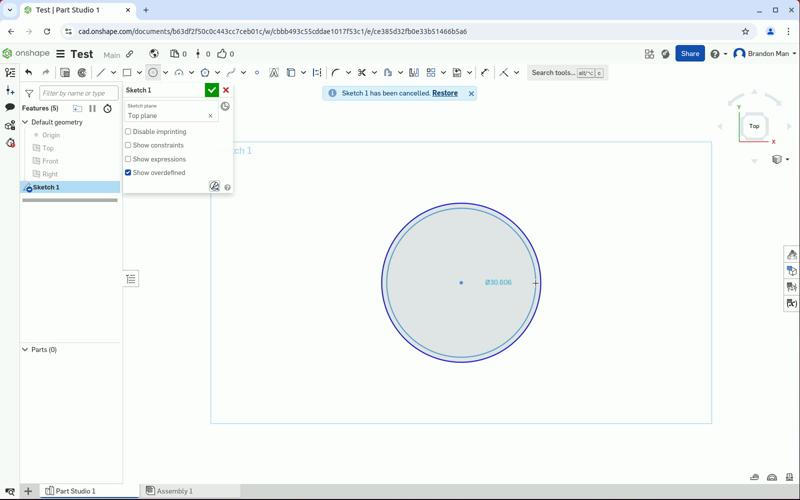
click(535, 282)
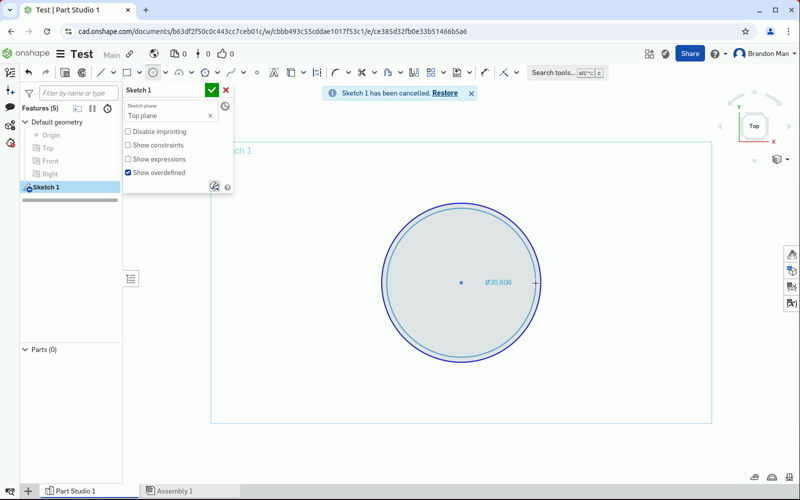
key(esc)
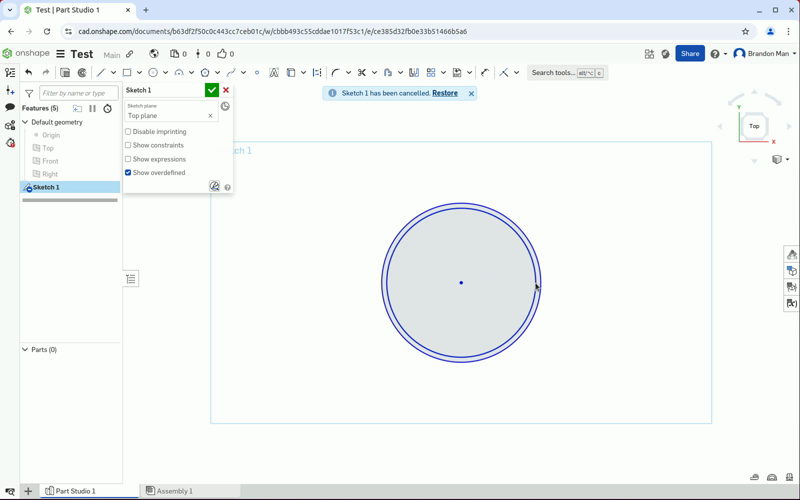
mouse_move(399, 236)
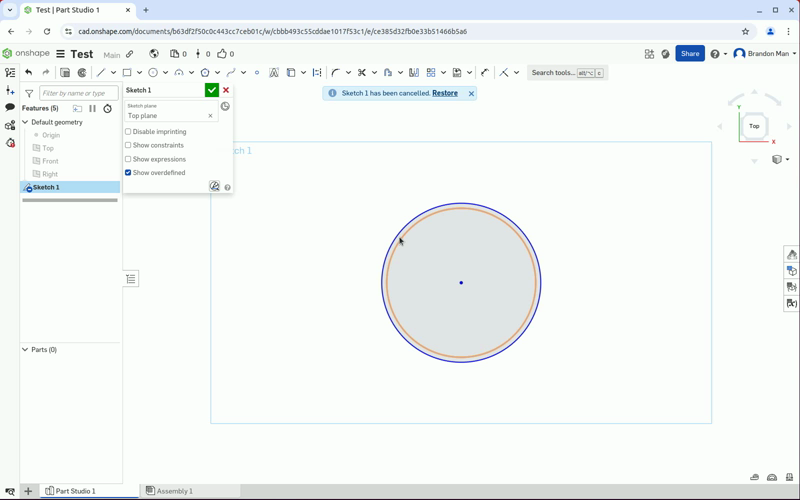
click(399, 236)
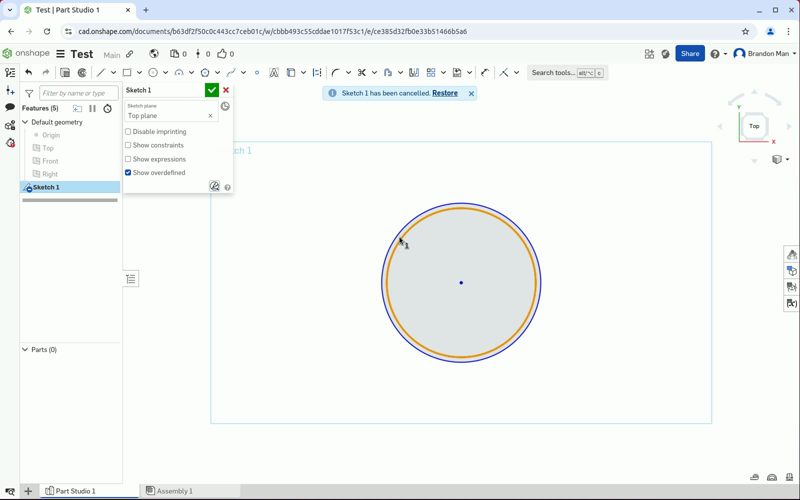
mouse_move(73, 352)
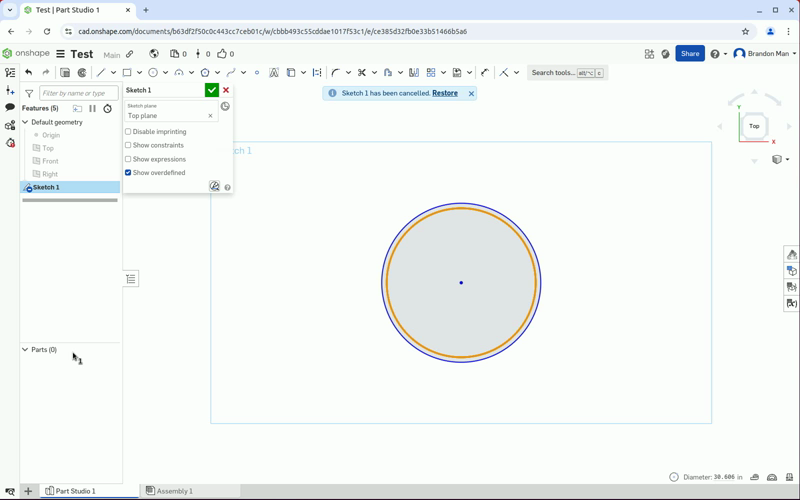
key(shift+y)
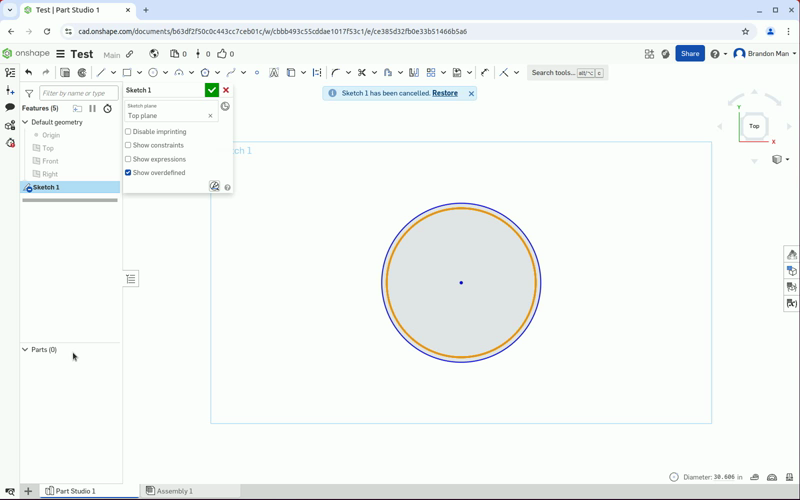
key(shift+e)
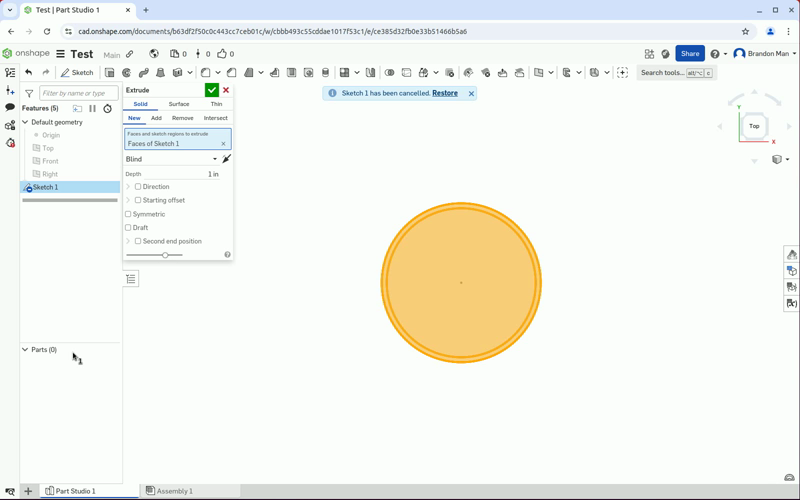
mouse_move(143, 106)
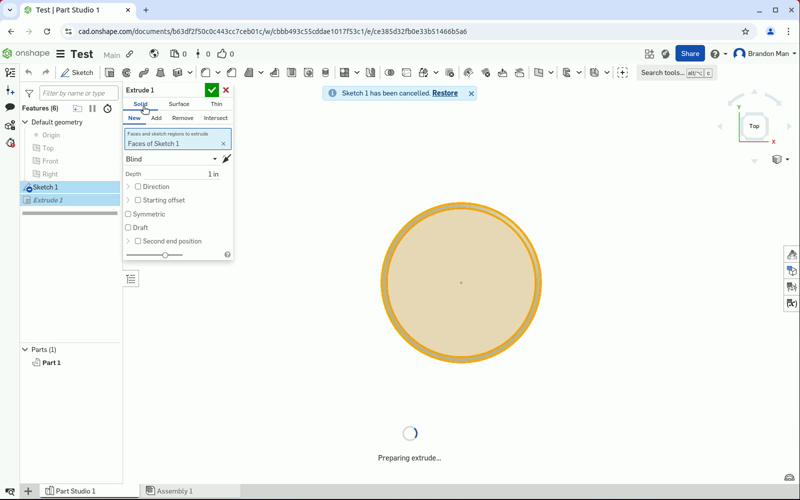
click(143, 106)
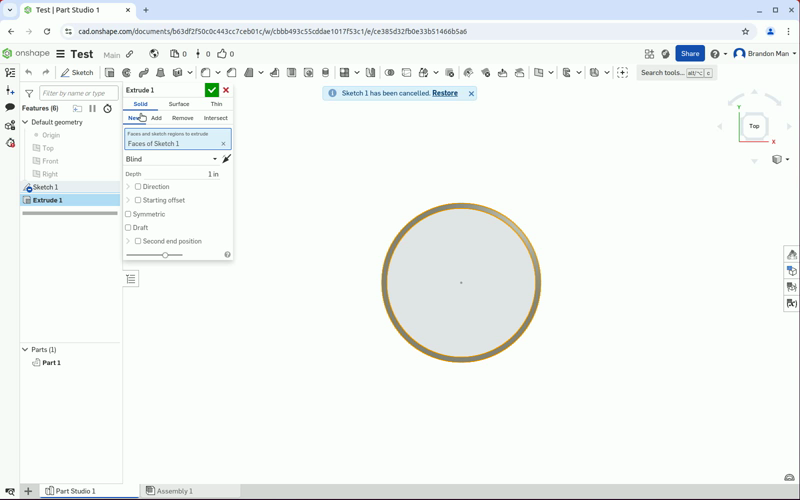
mouse_move(137, 120)
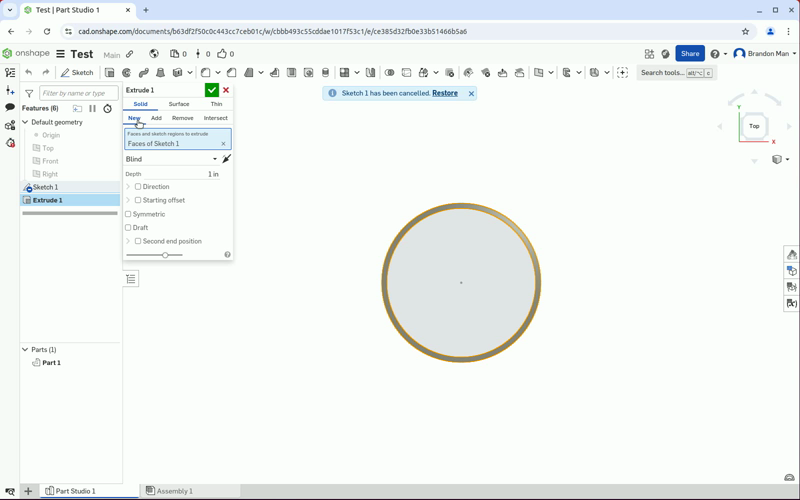
click(137, 120)
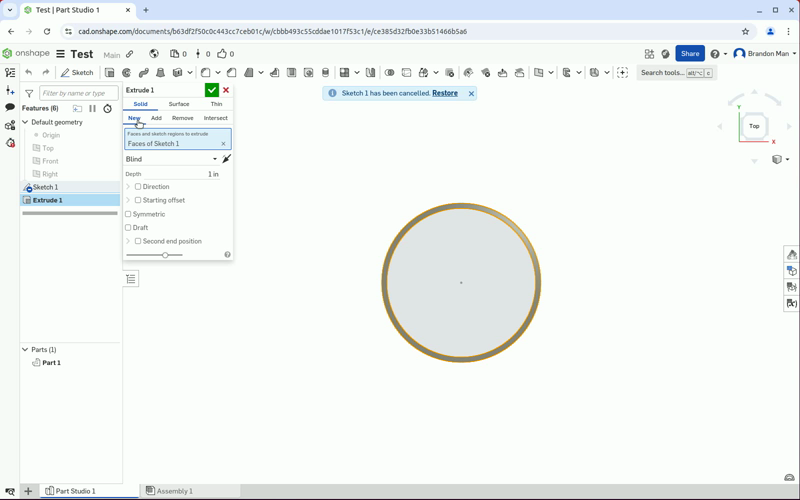
key(tab, 4)
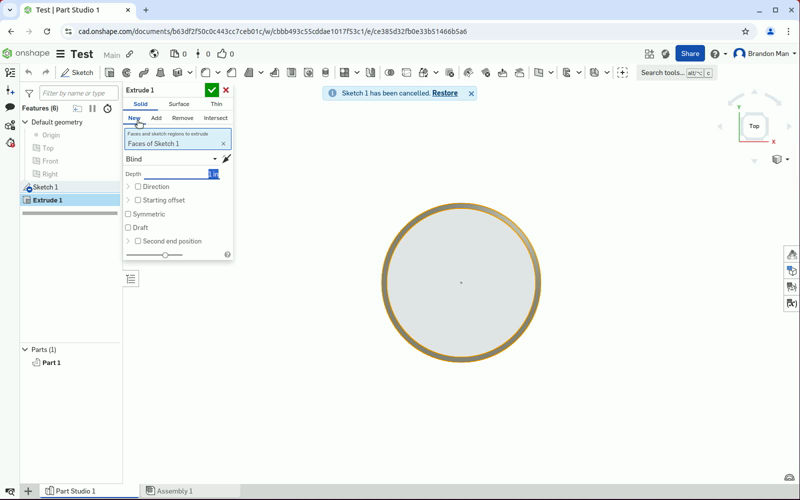
text(23.108)
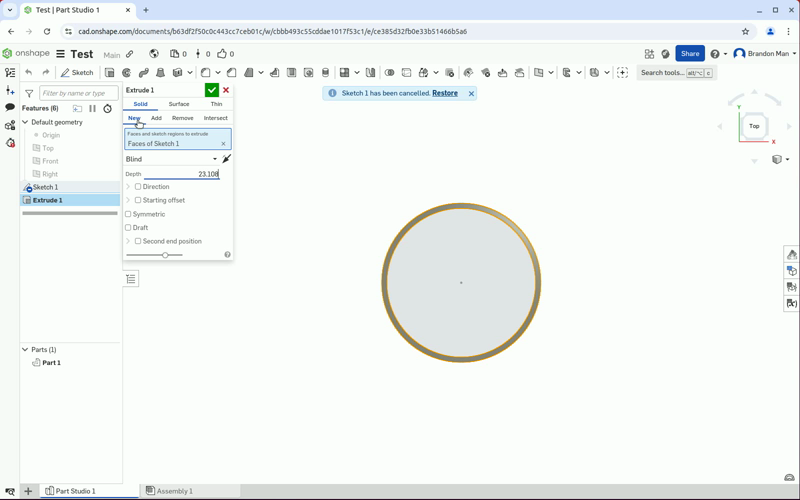
key(enter)
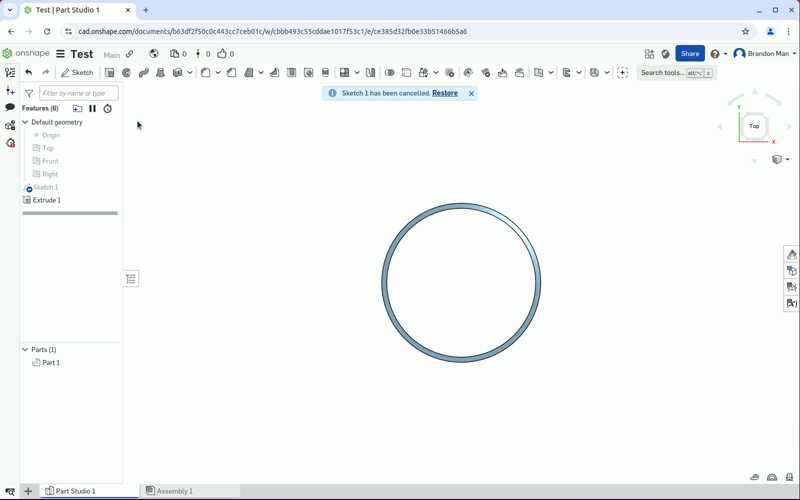
key(shift+h)
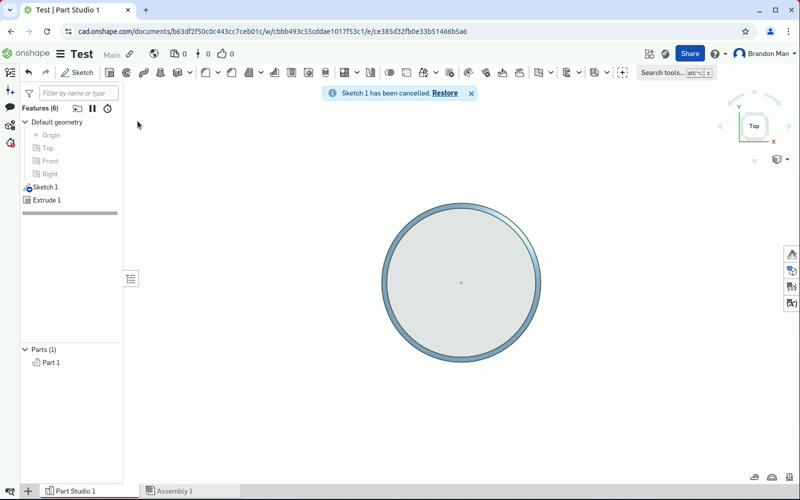
key(shift+h)
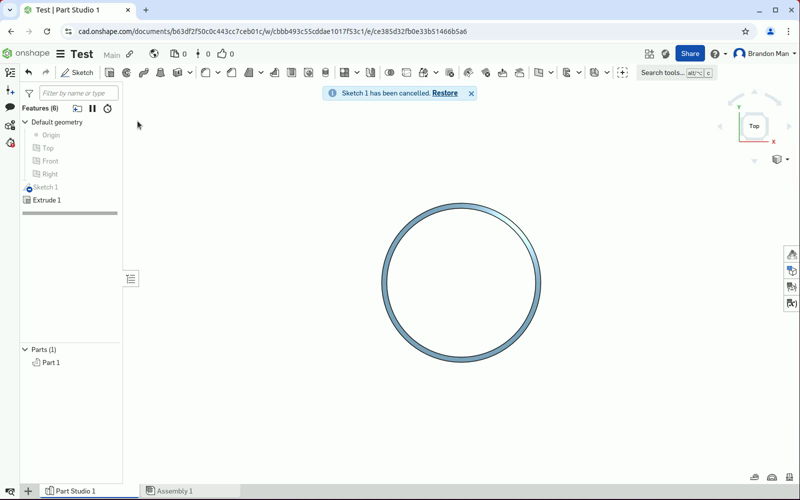
mouse_move(73, 189)
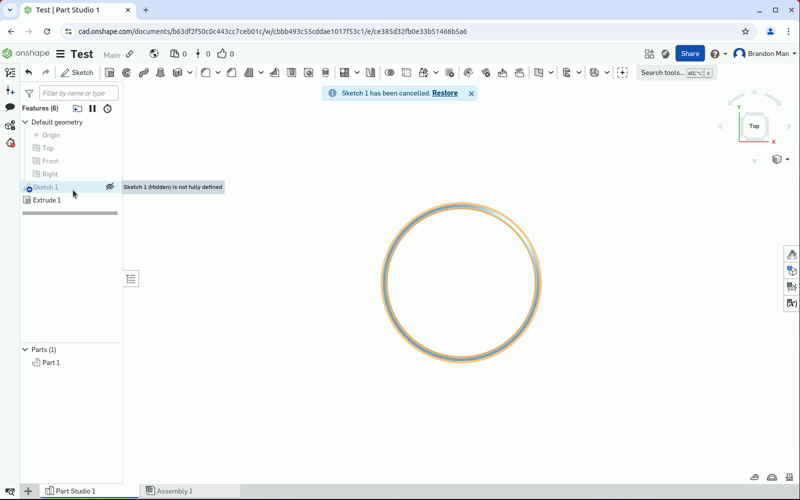
click(73, 189)
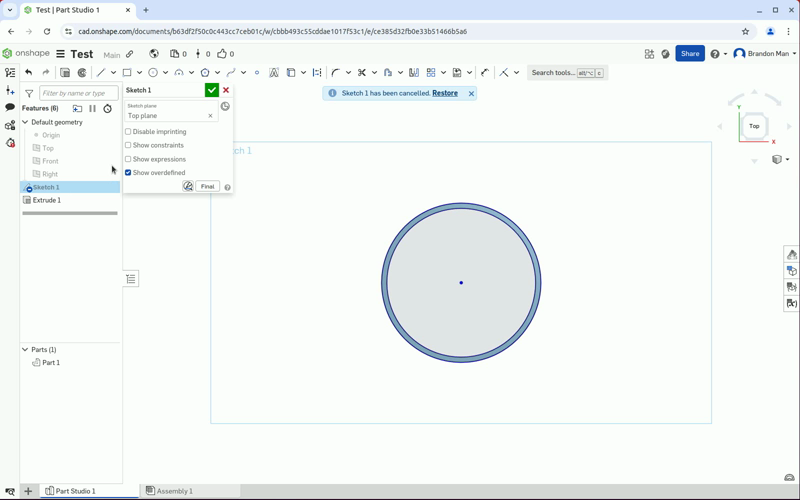
mouse_move(229, 92)
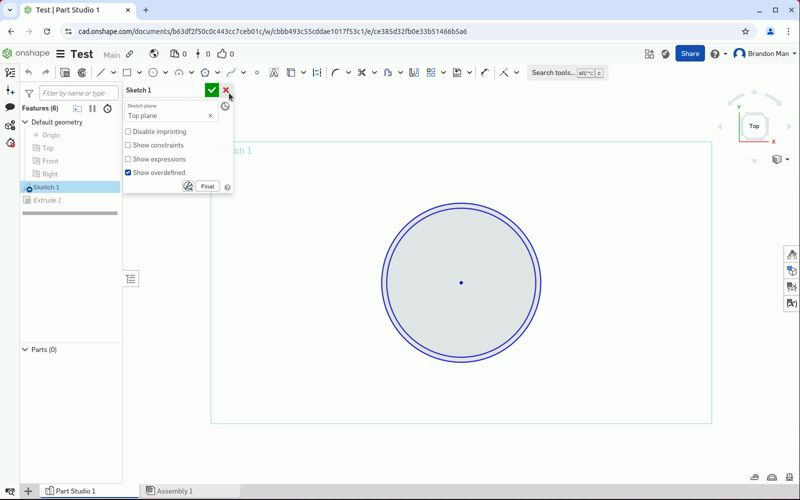
click(229, 92)
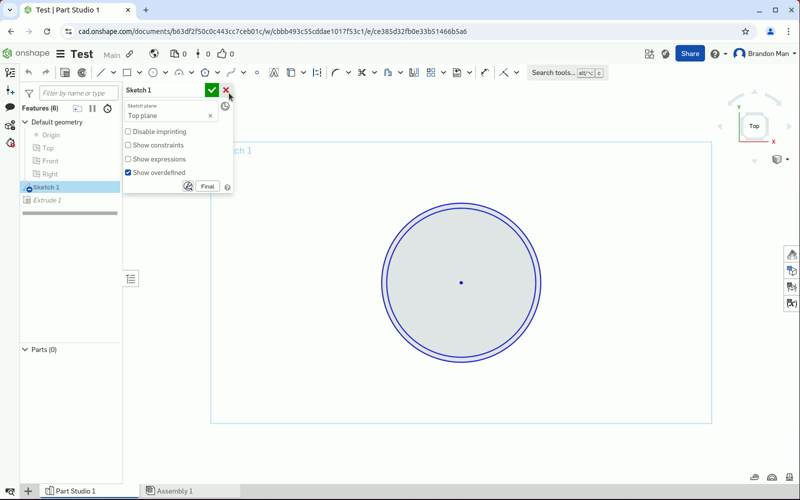
key(shift+s)
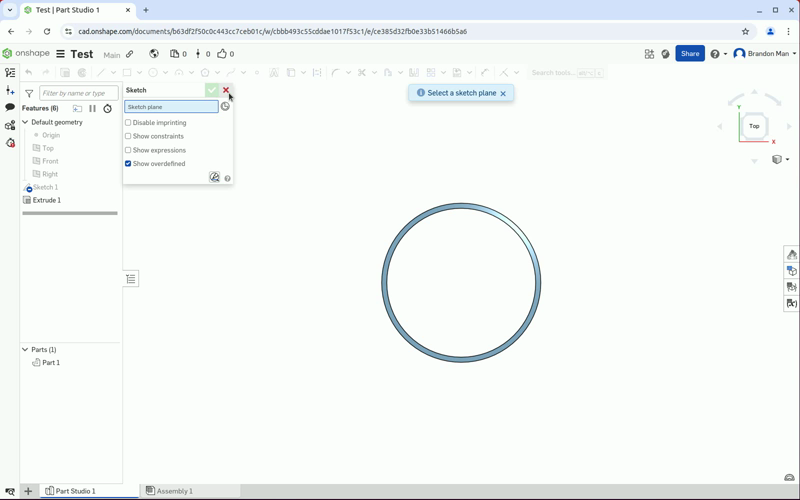
mouse_move(73, 150)
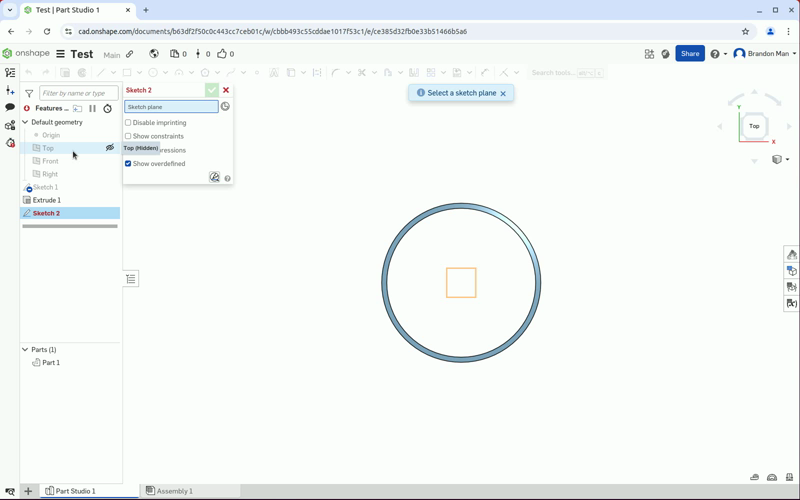
click(73, 150)
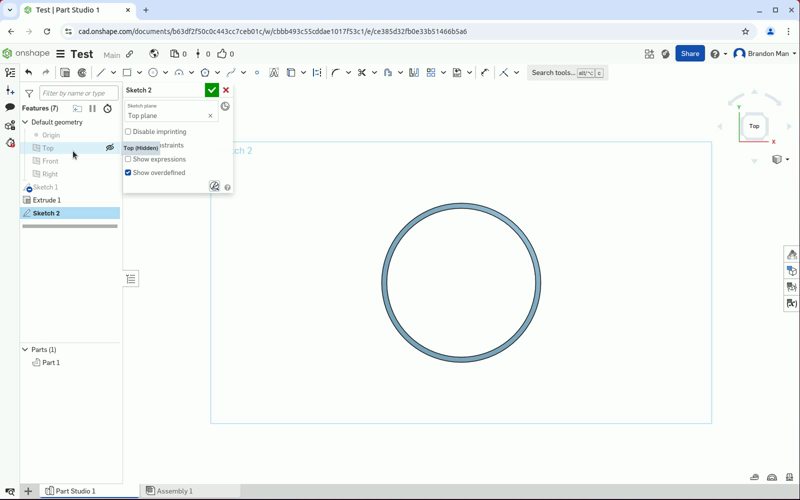
mouse_move(73, 352)
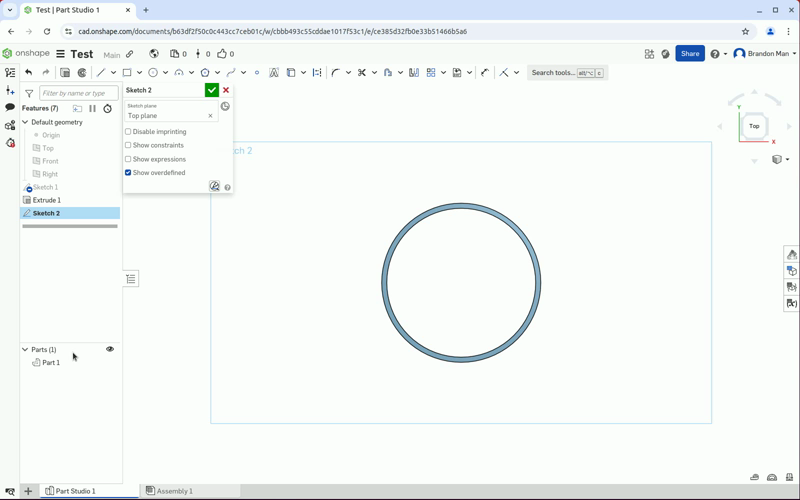
key(y)
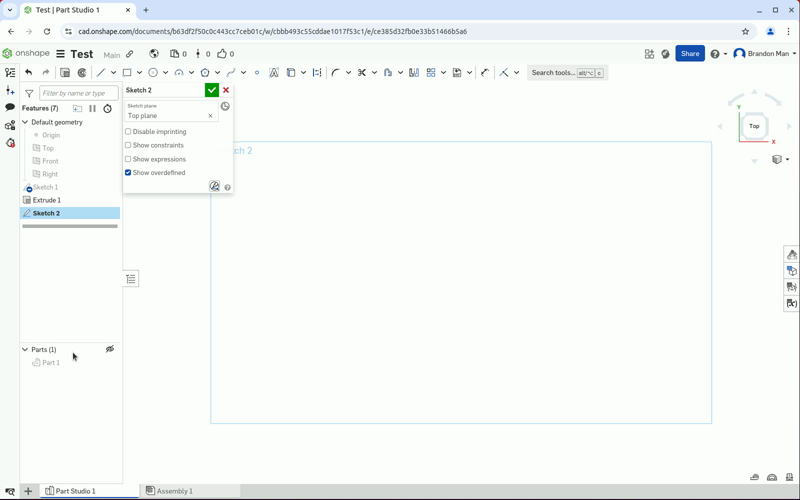
key(c)
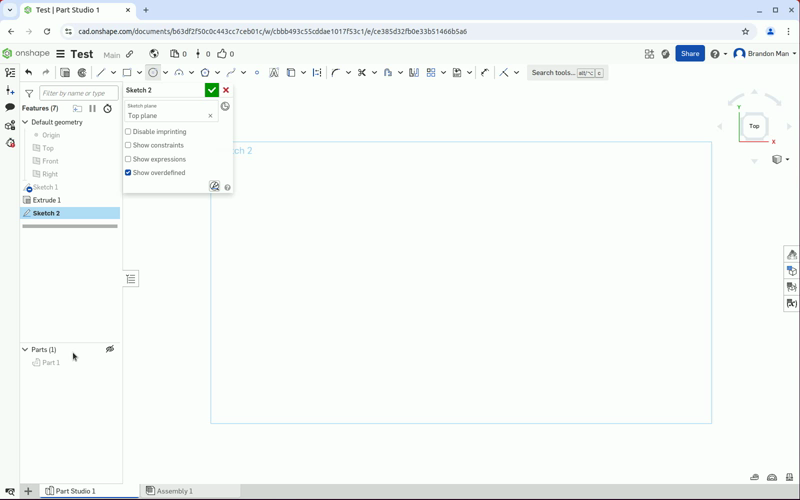
key_down(shift)
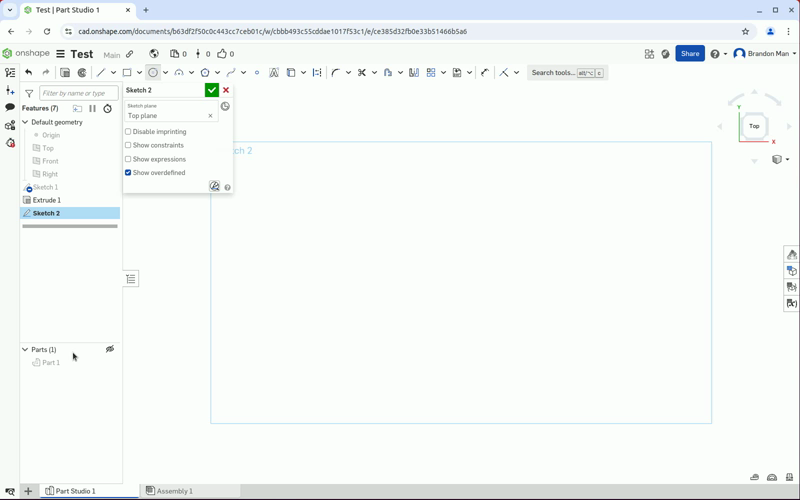
mouse_move(460, 282)
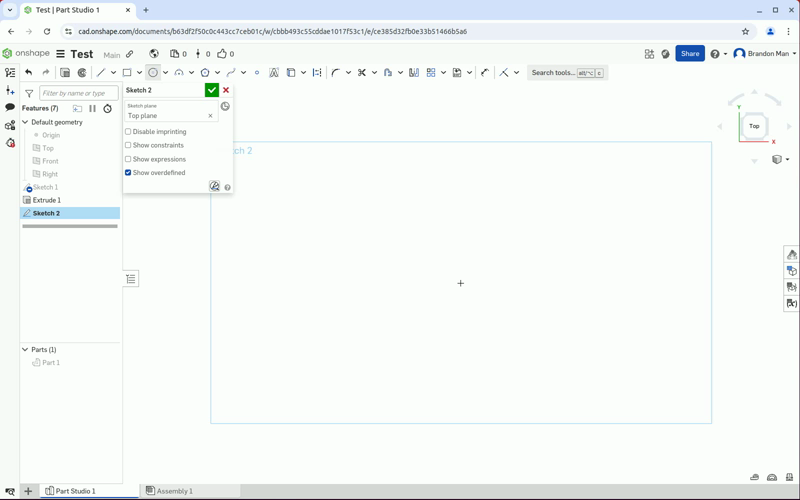
click(460, 282)
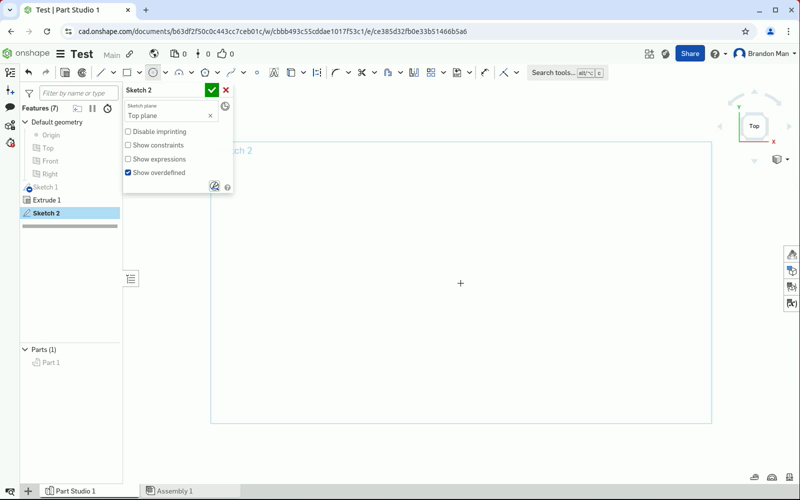
key_up(shift)
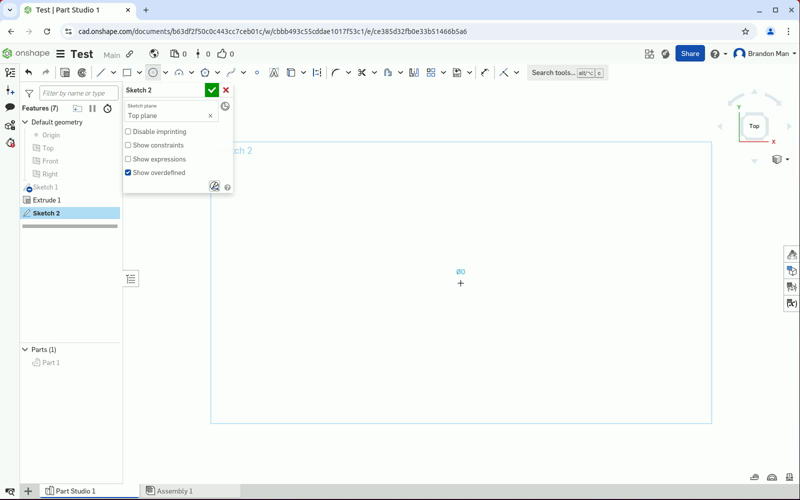
mouse_move(548, 282)
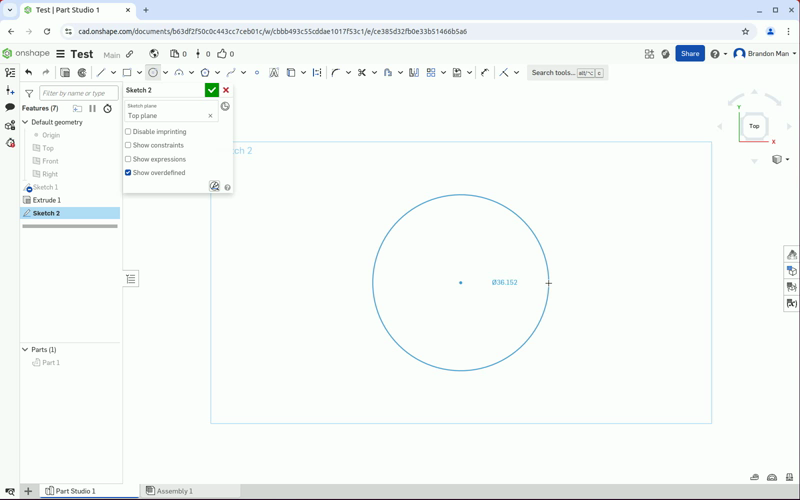
click(548, 282)
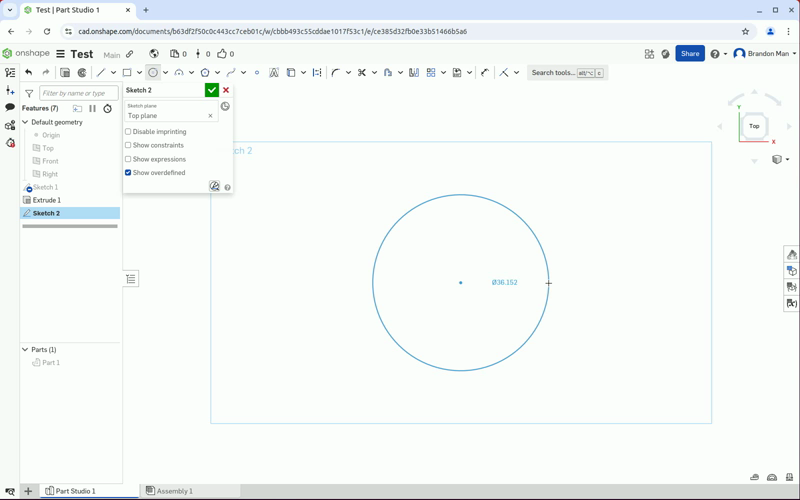
key(esc)
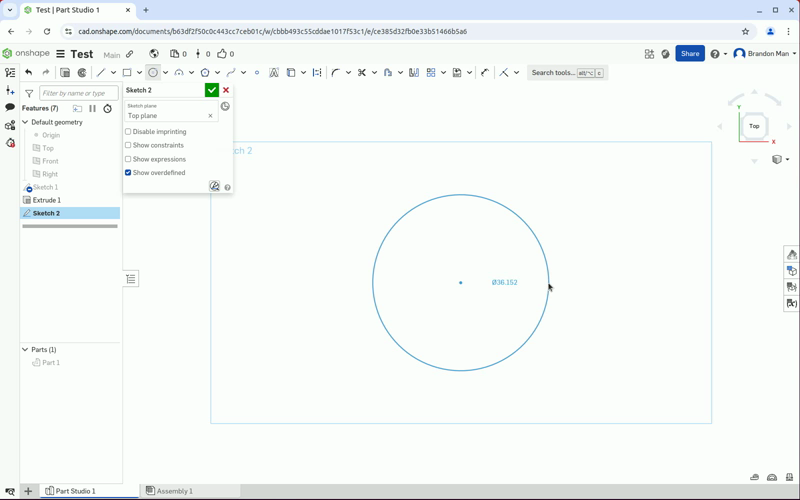
key(c)
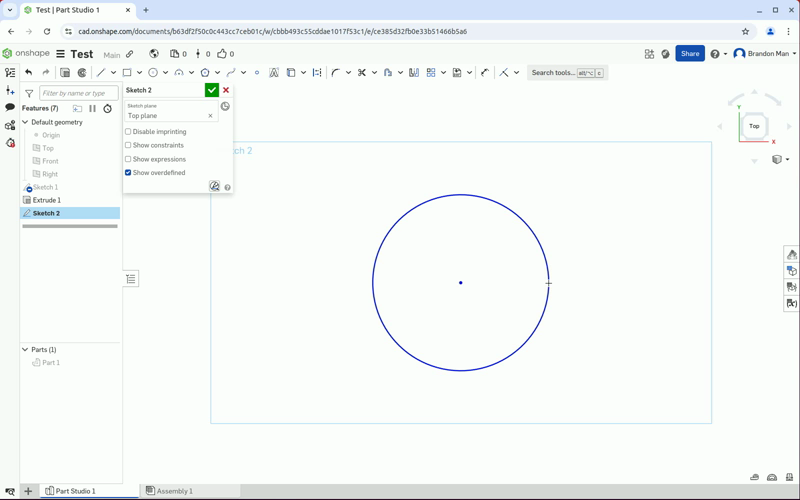
key_down(shift)
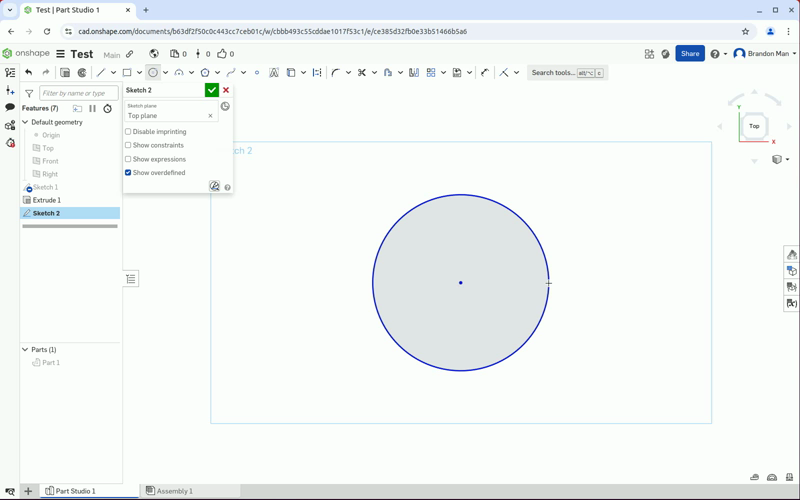
mouse_move(460, 282)
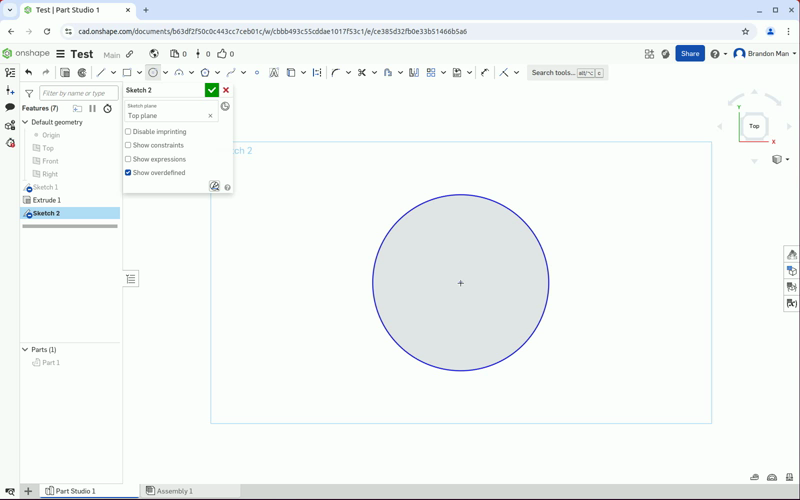
click(460, 282)
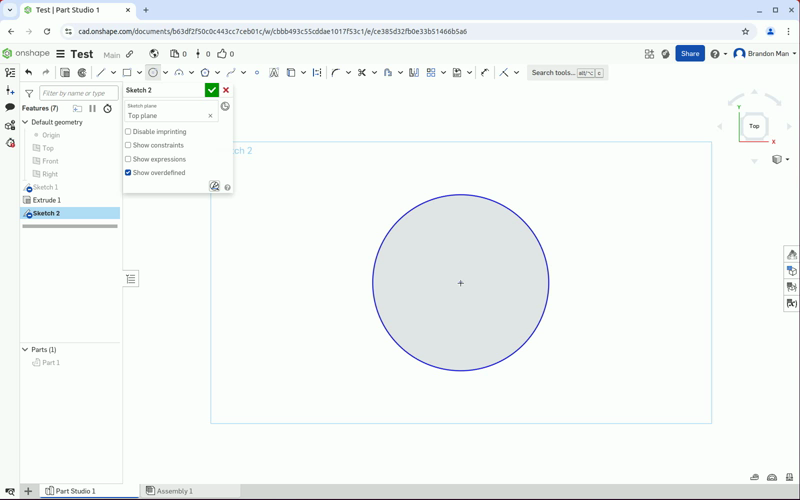
key_up(shift)
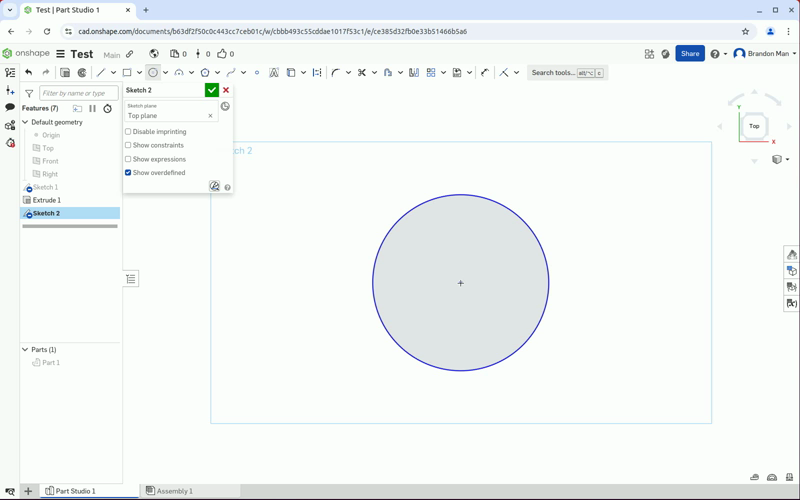
mouse_move(534, 282)
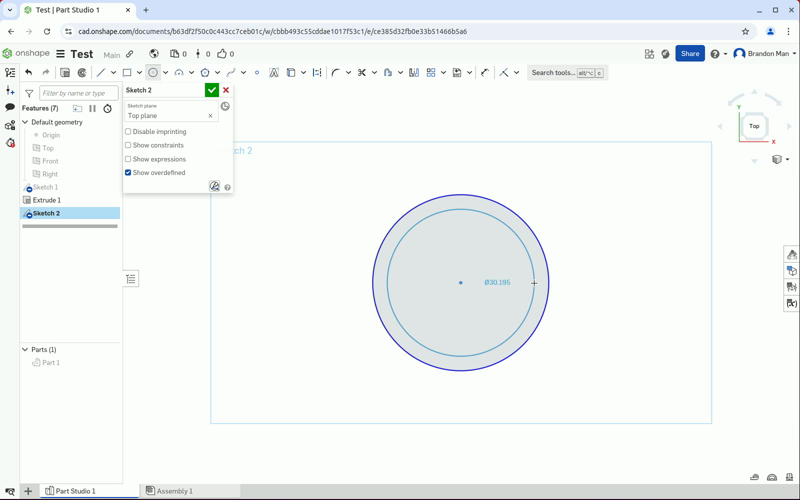
click(534, 282)
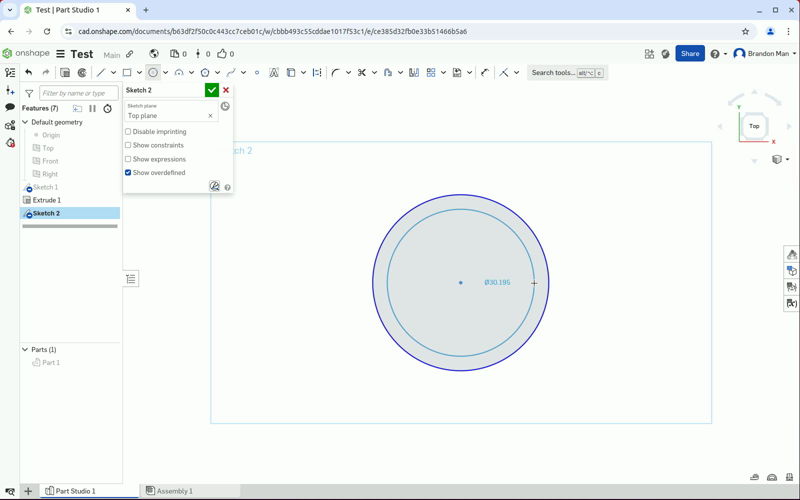
key(esc)
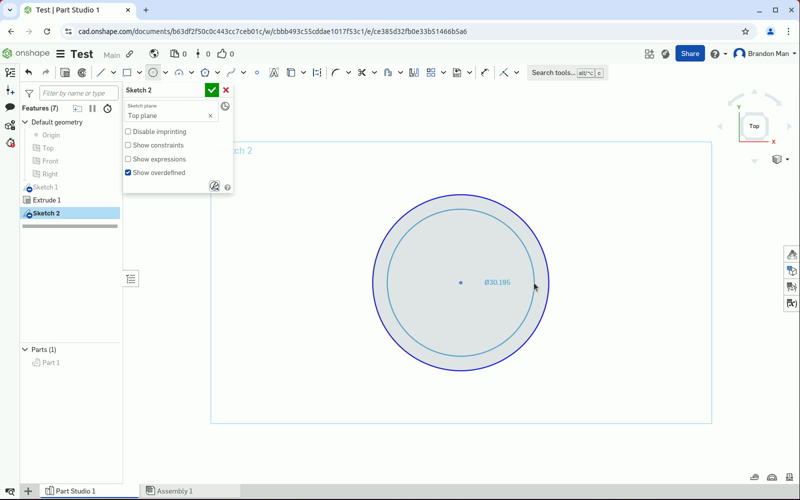
mouse_move(380, 270)
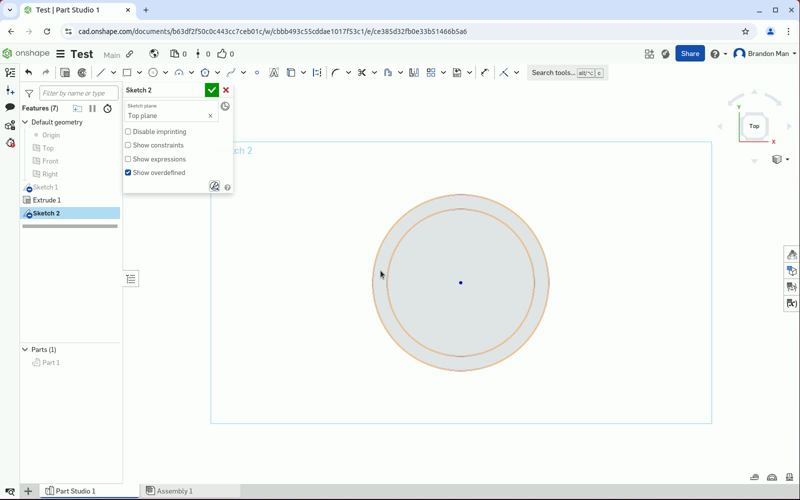
click(380, 270)
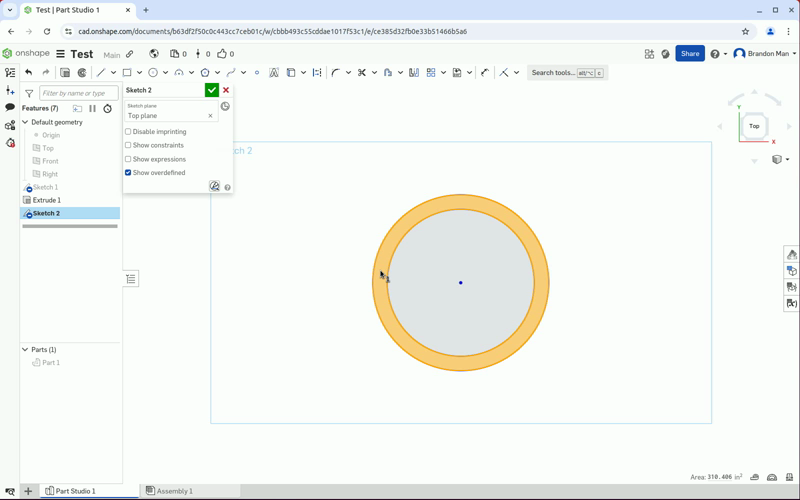
mouse_move(73, 352)
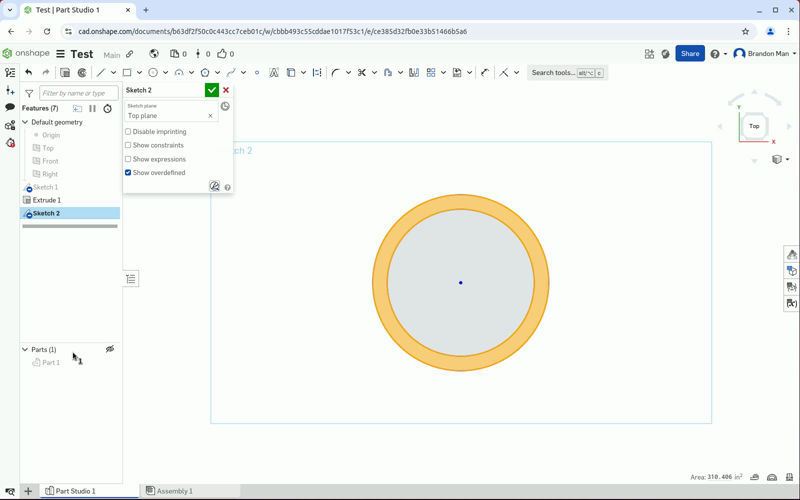
key(shift+y)
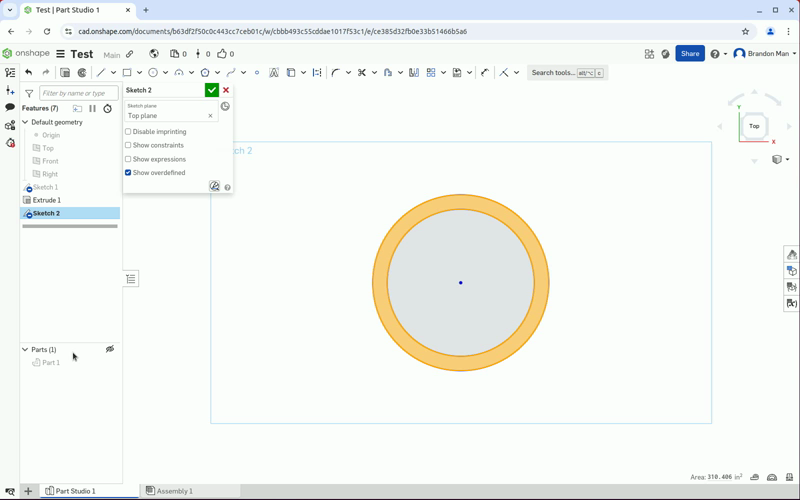
key(shift+e)
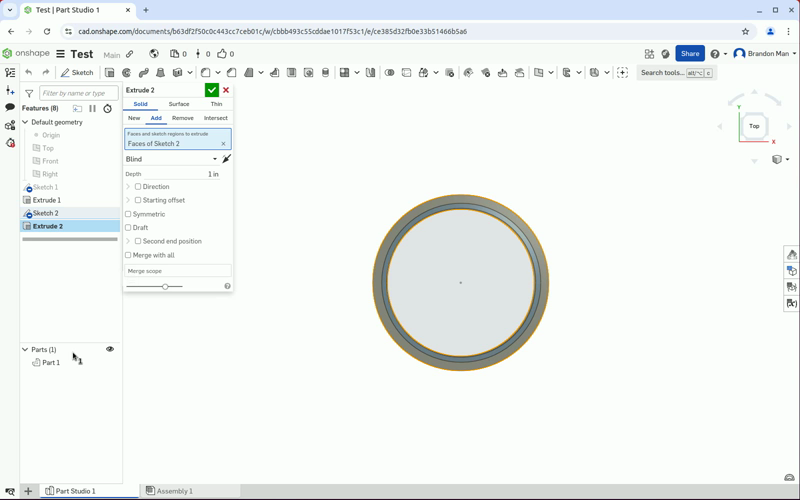
mouse_move(143, 106)
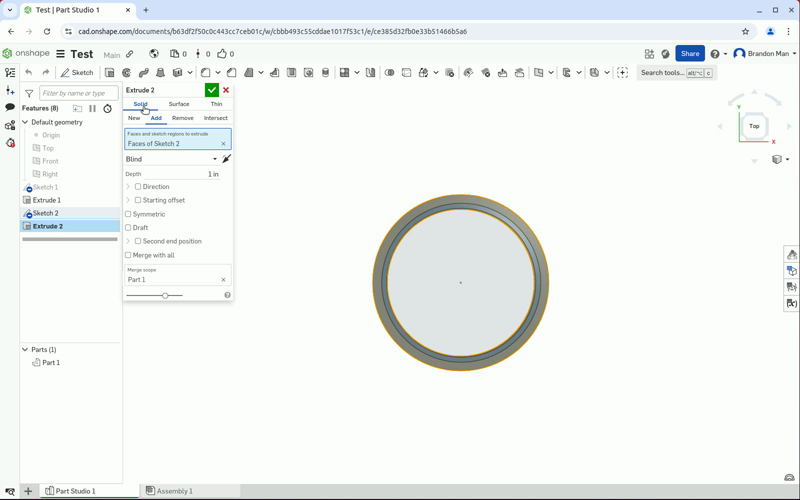
click(143, 106)
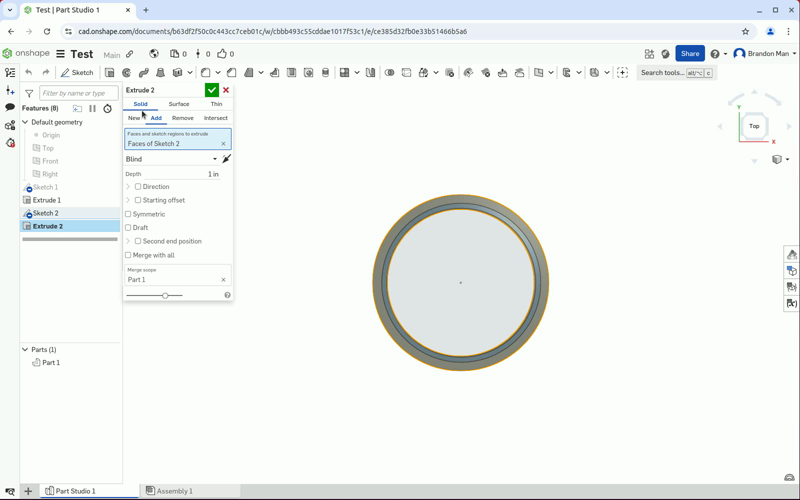
mouse_move(137, 120)
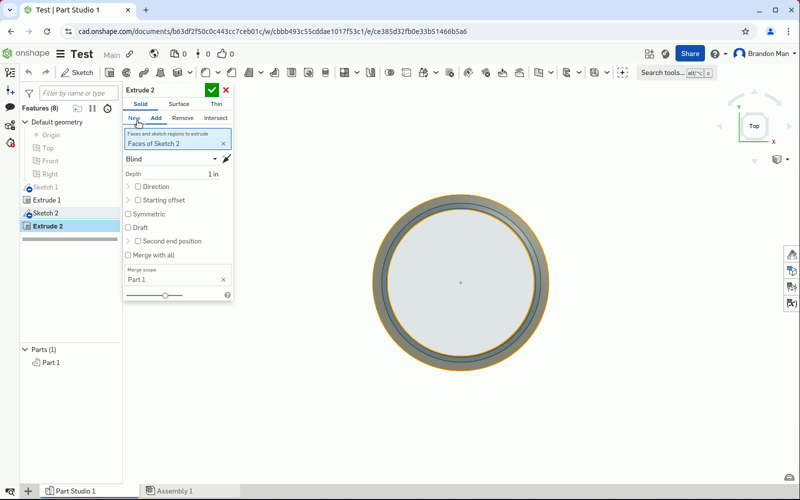
click(137, 120)
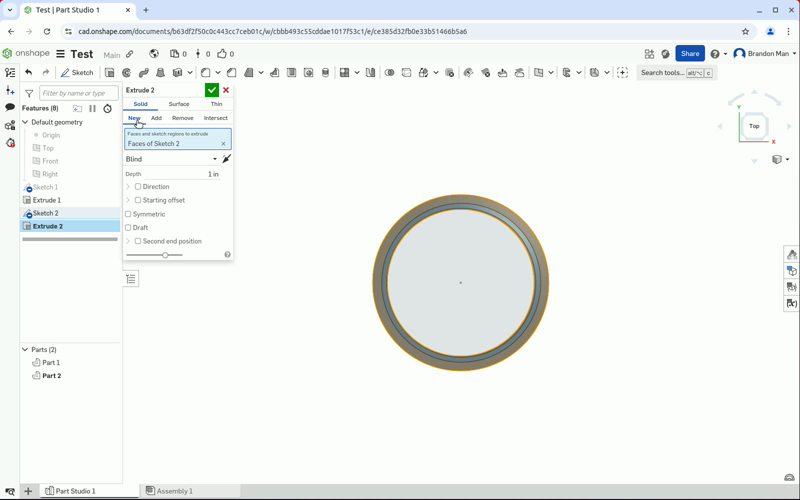
key(tab, 4)
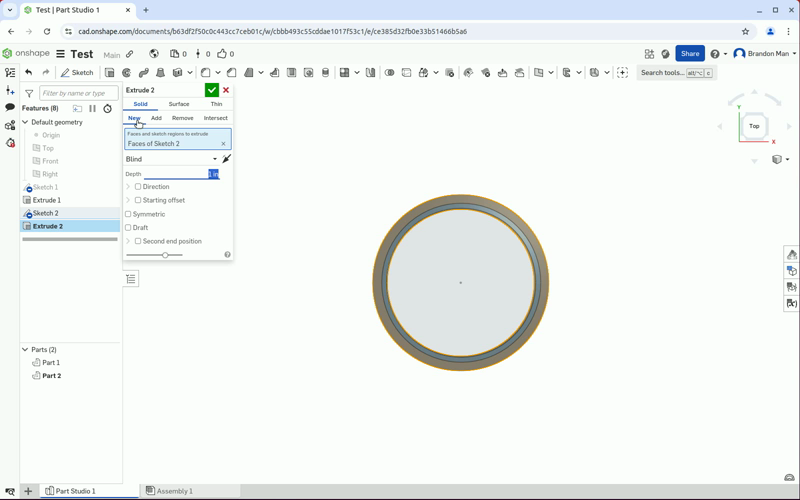
text(0.963)
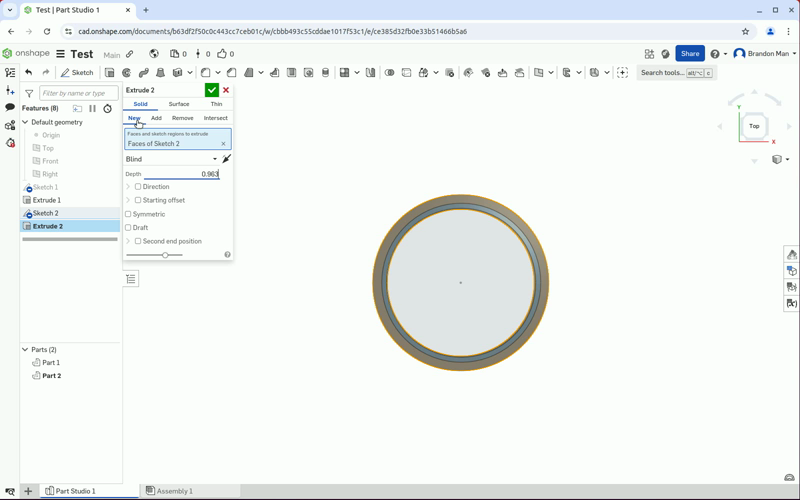
key(enter)
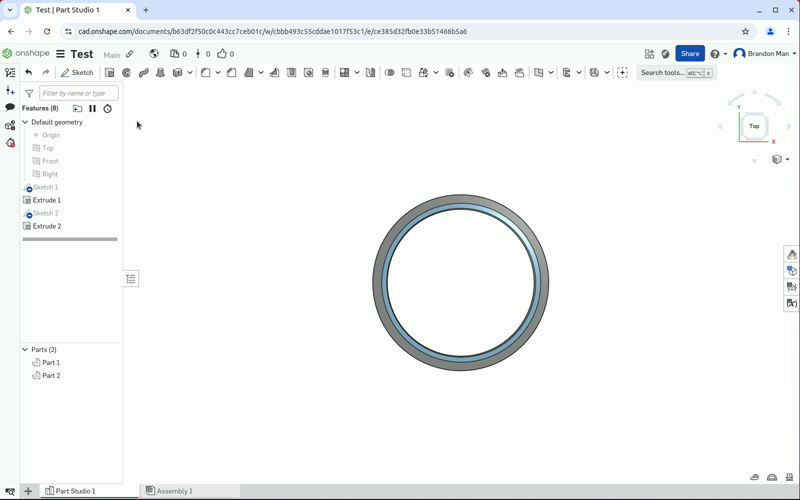
key(shift+h)
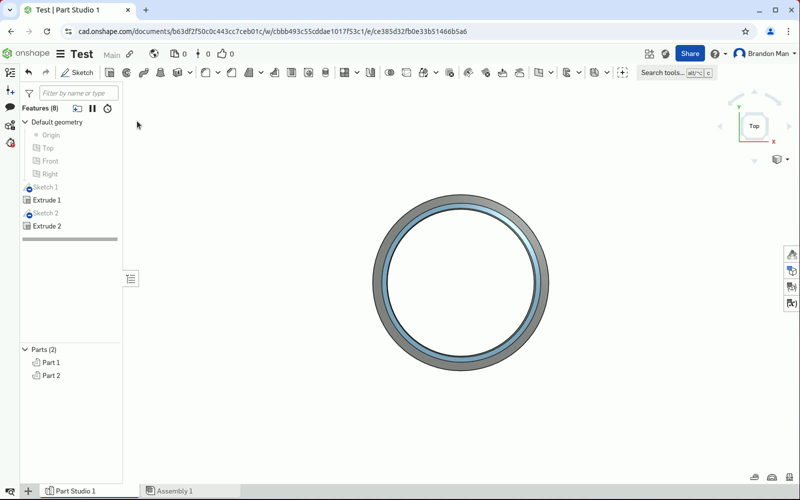
key(shift+h)
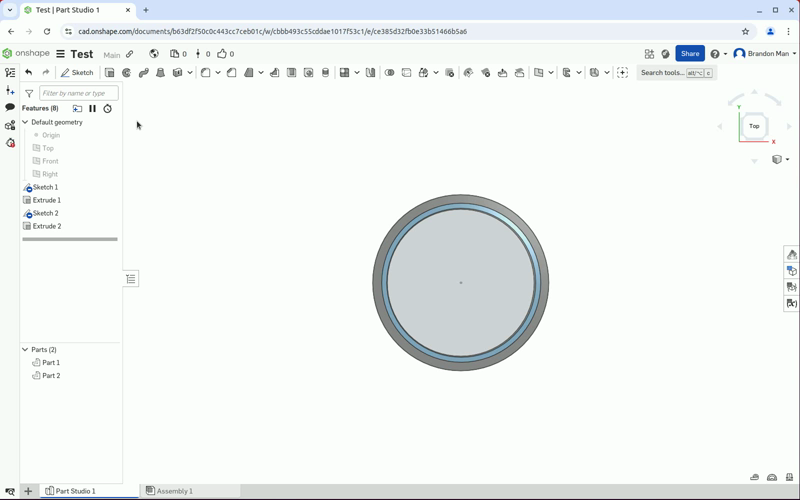
key(shift+7)
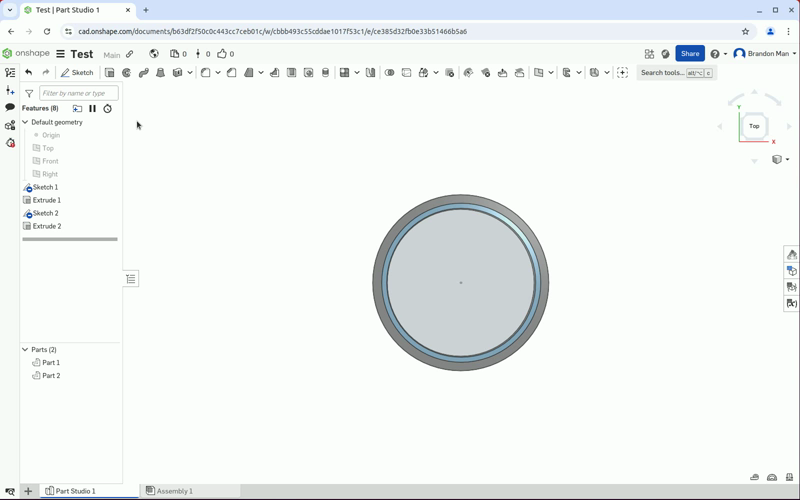
key(up, 3)
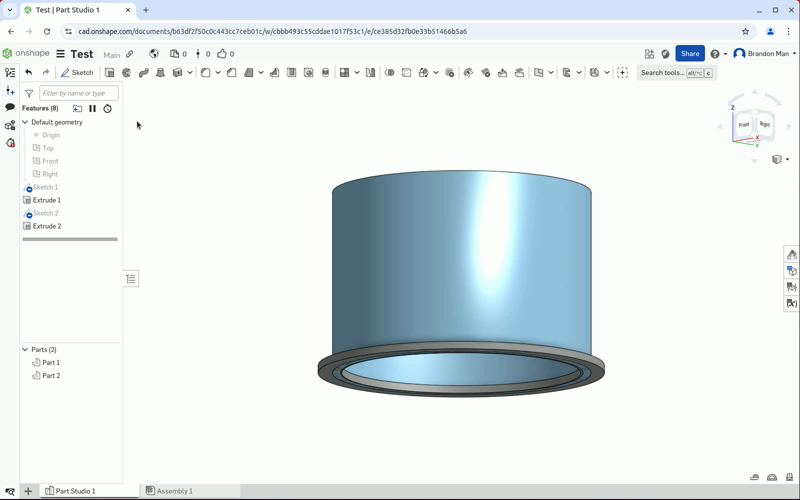
key(left, 3)
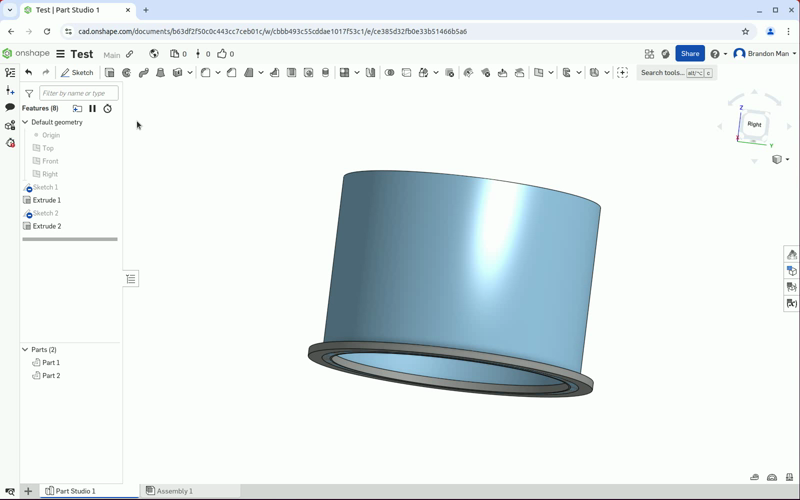
key(right, 3)
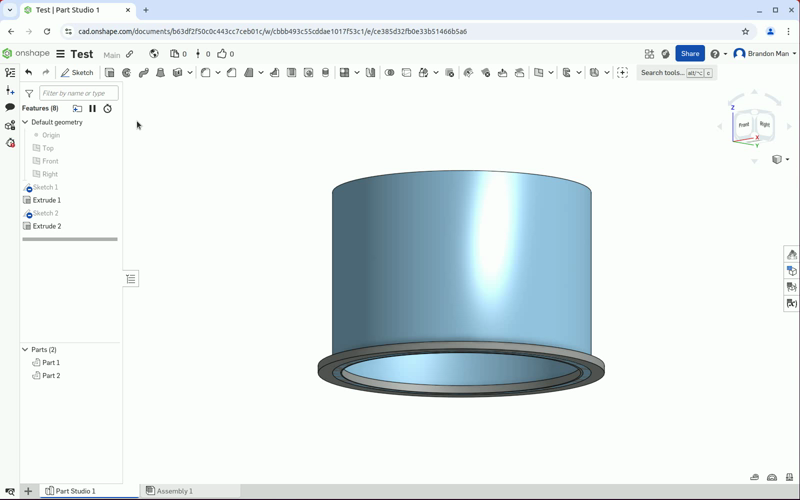
key(down, 3)
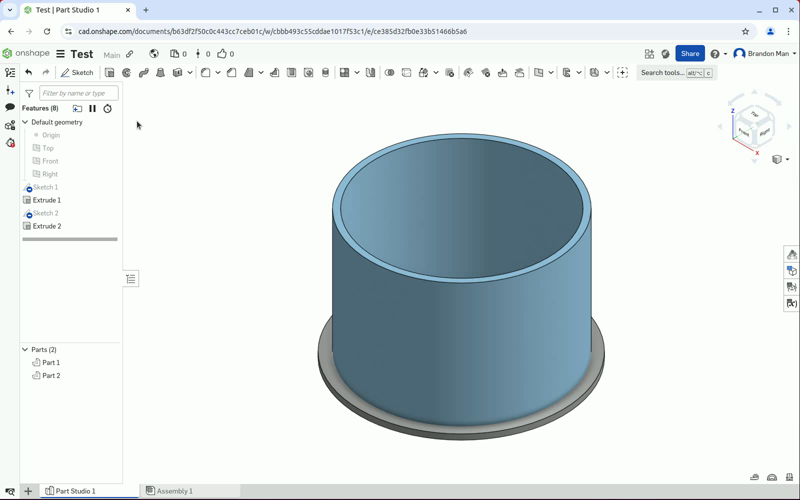
mouse_move(73, 189)
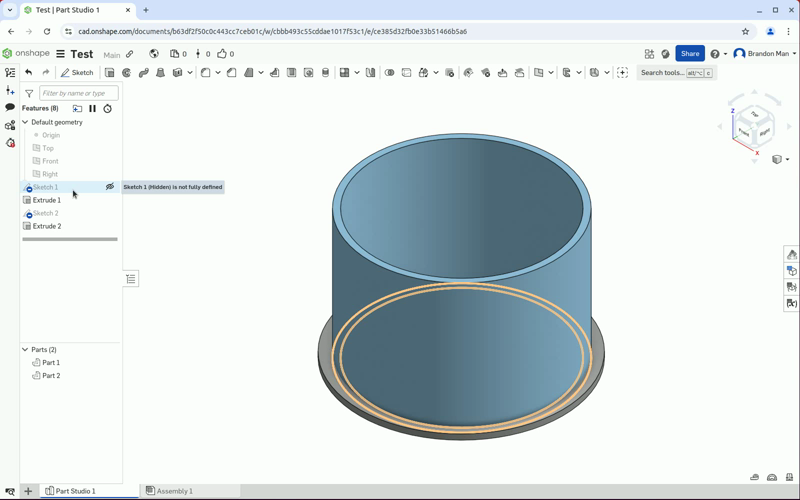
click(73, 189)